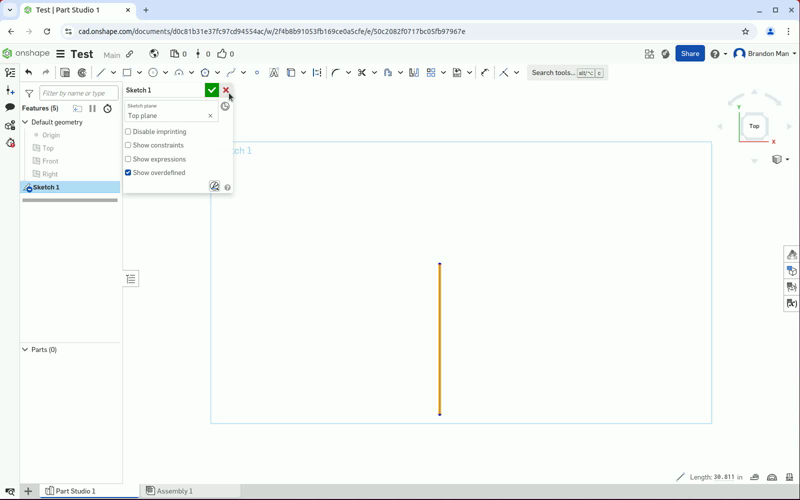
key(shift+h)
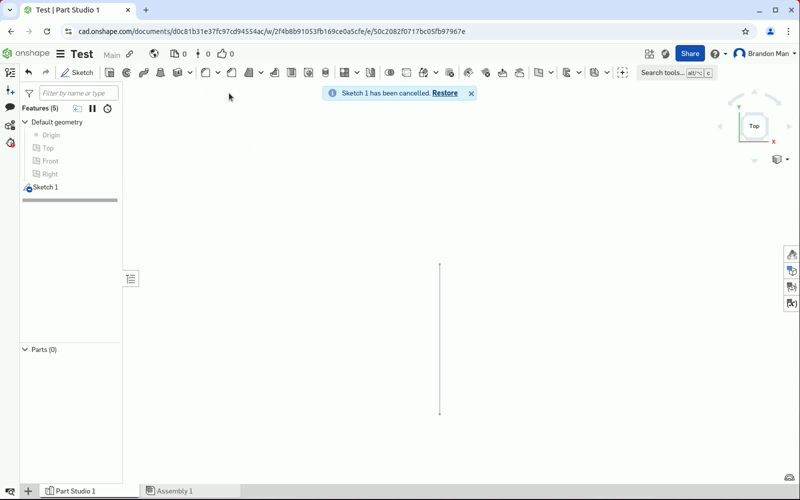
key(shift+s)
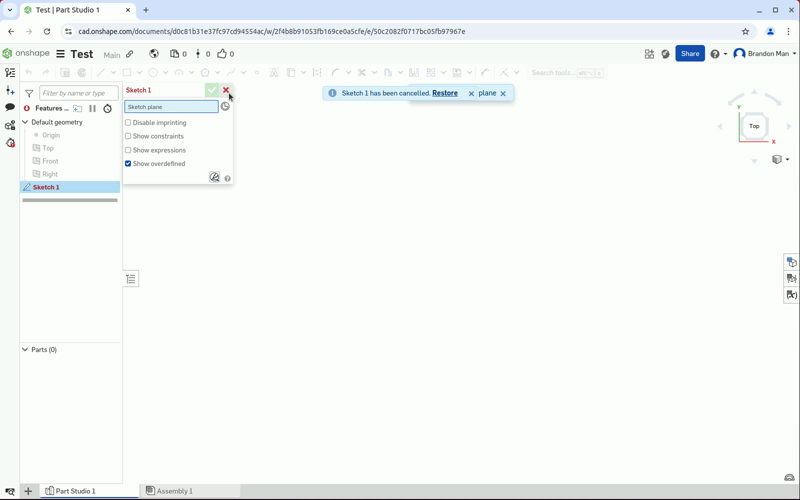
mouse_move(73, 150)
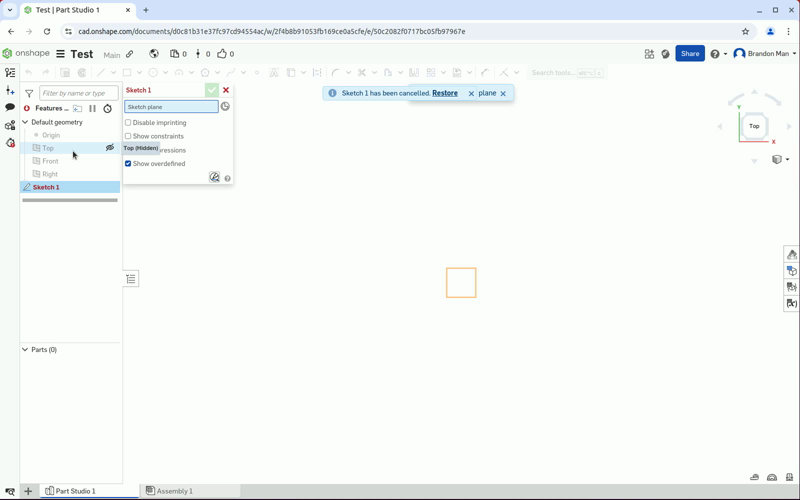
click(73, 150)
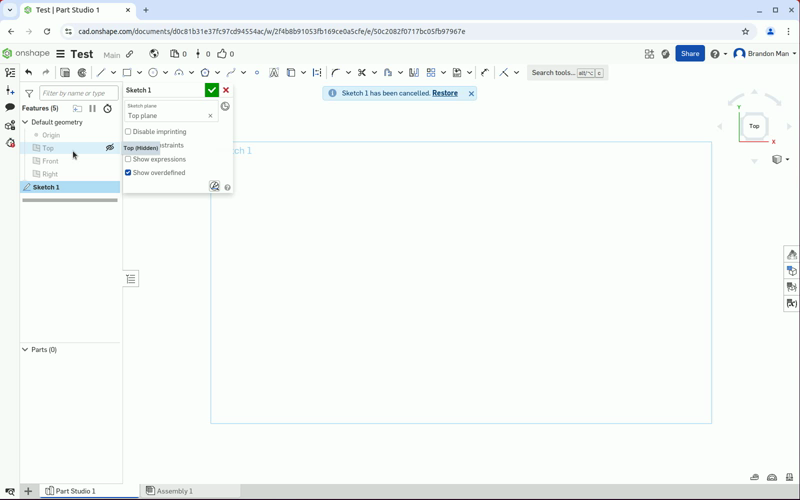
mouse_move(73, 352)
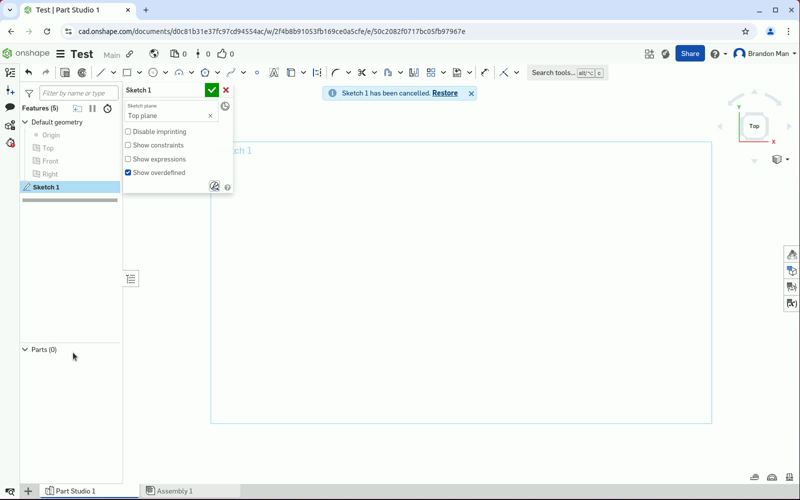
key(y)
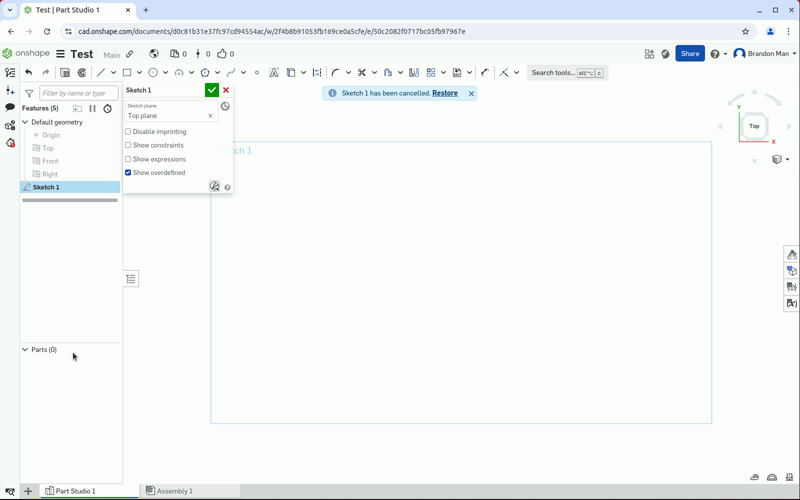
key(c)
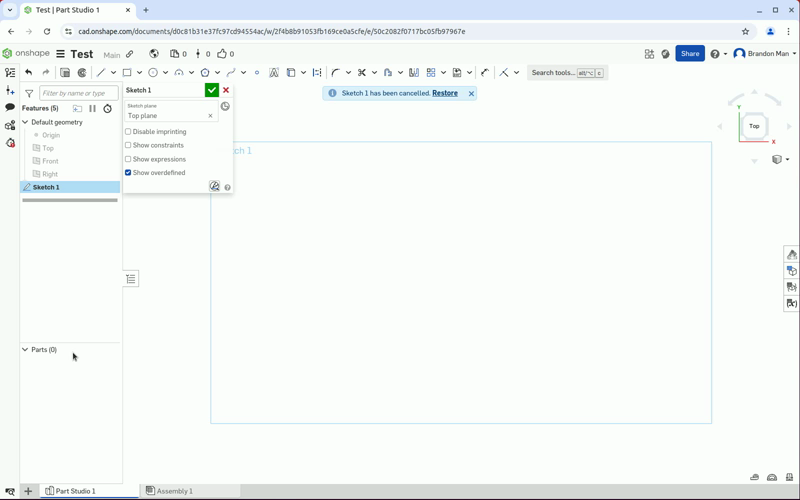
key_down(shift)
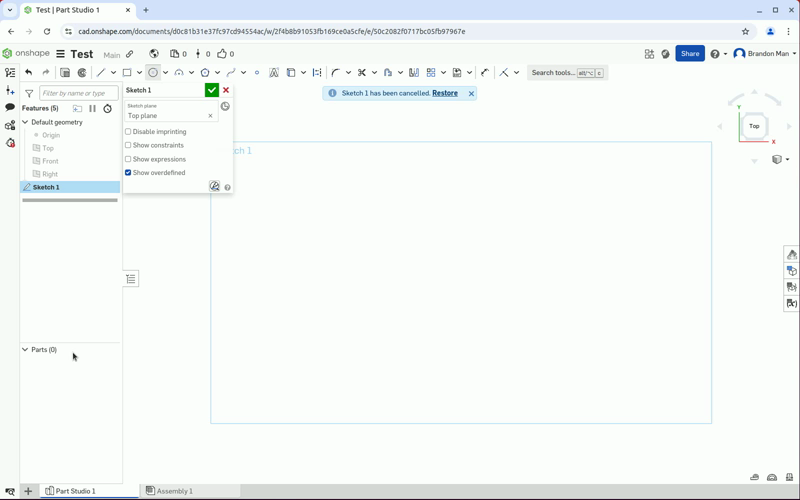
mouse_move(461, 282)
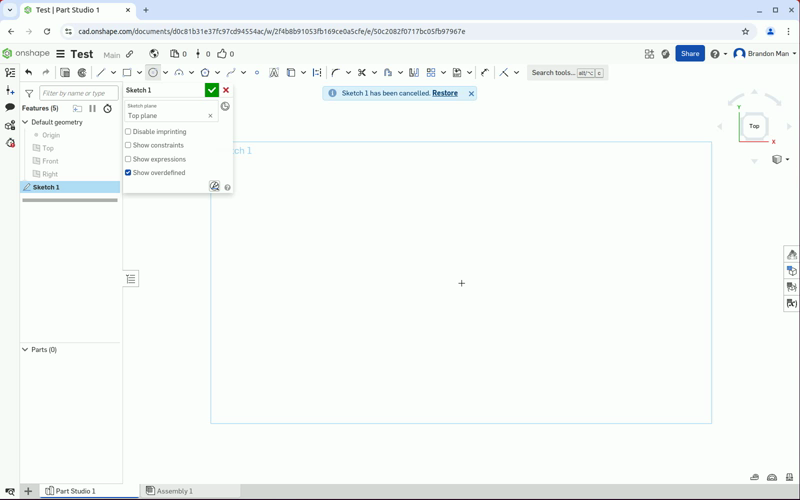
click(461, 282)
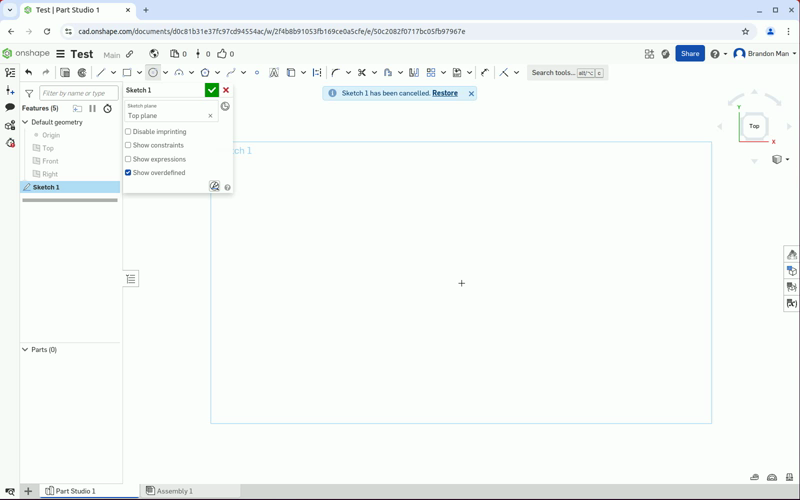
key_up(shift)
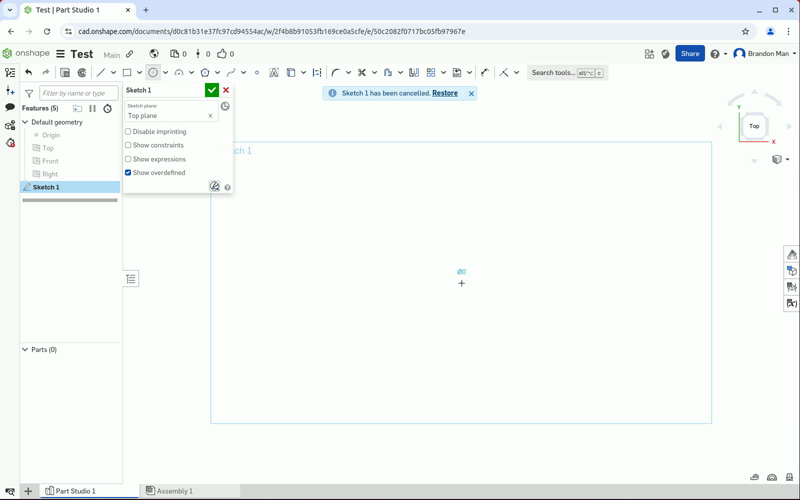
mouse_move(492, 282)
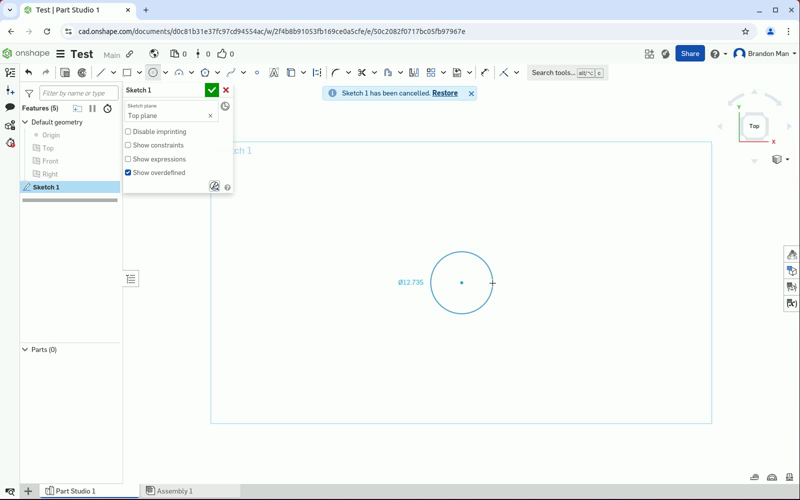
click(492, 282)
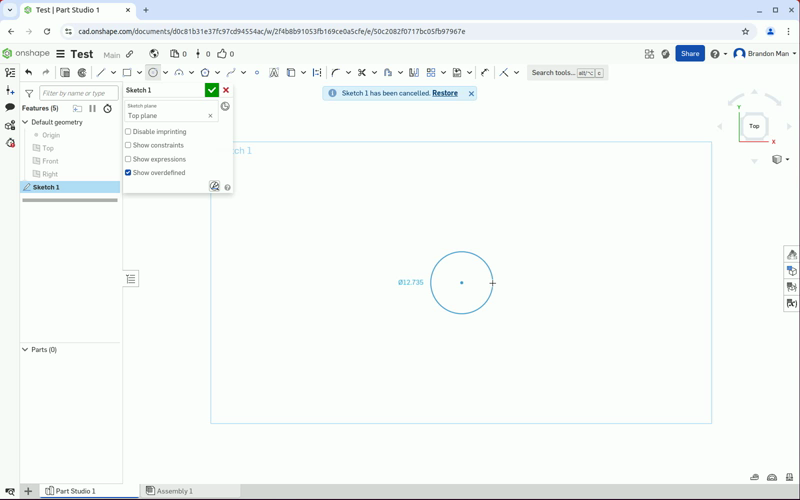
key(esc)
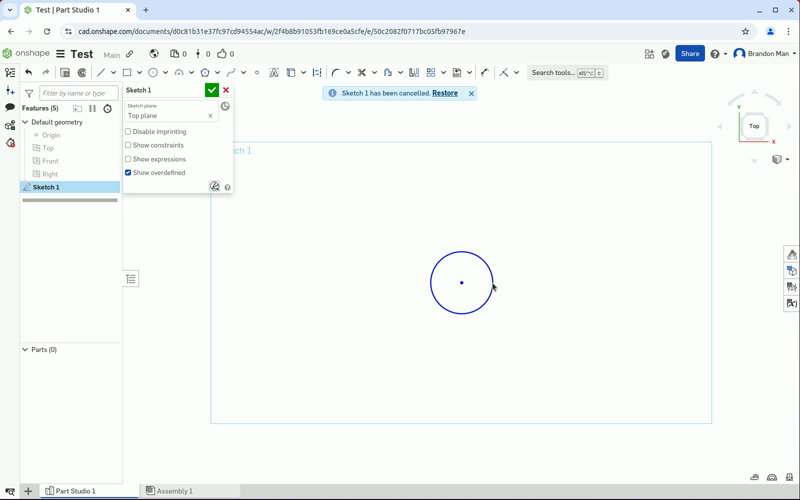
mouse_move(437, 282)
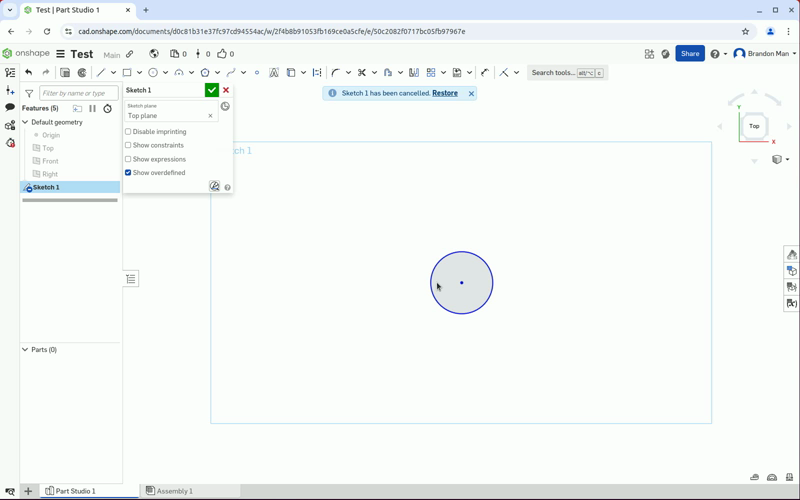
click(437, 282)
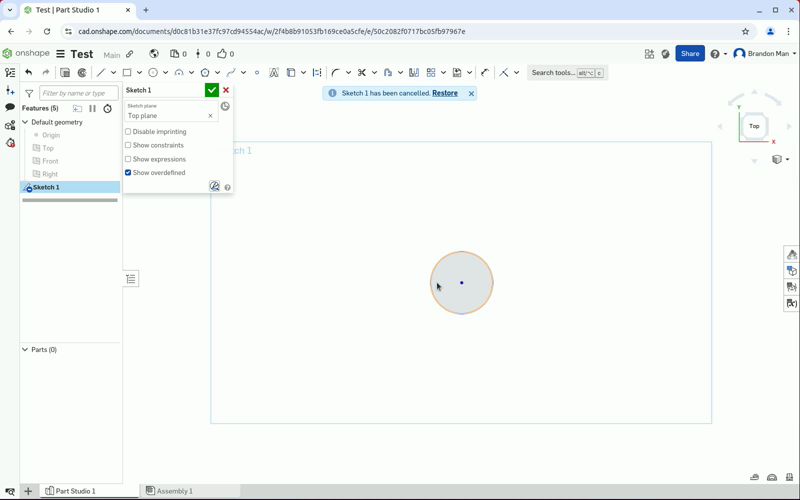
mouse_move(73, 352)
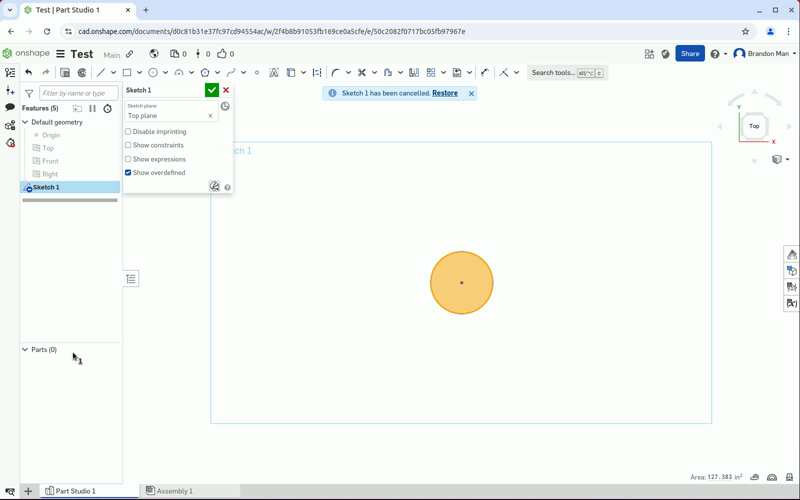
key(shift+y)
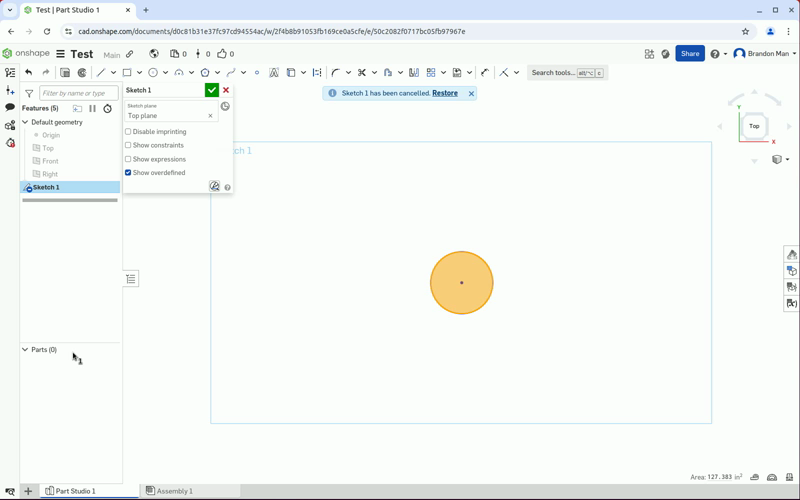
key(shift+e)
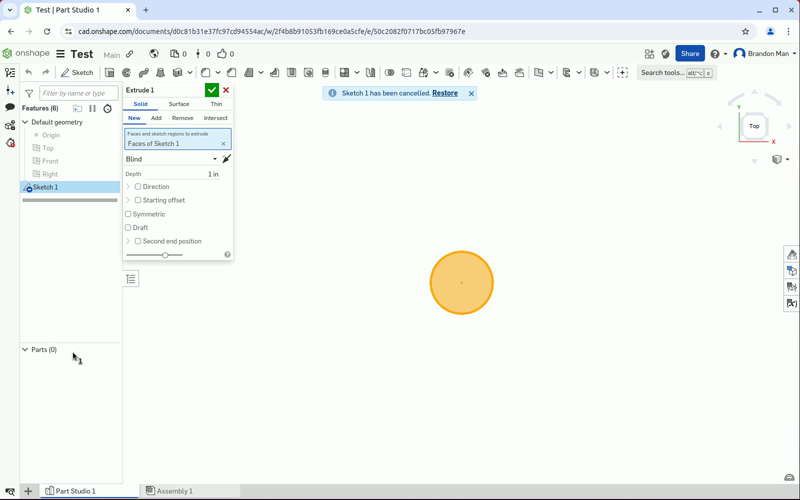
mouse_move(143, 106)
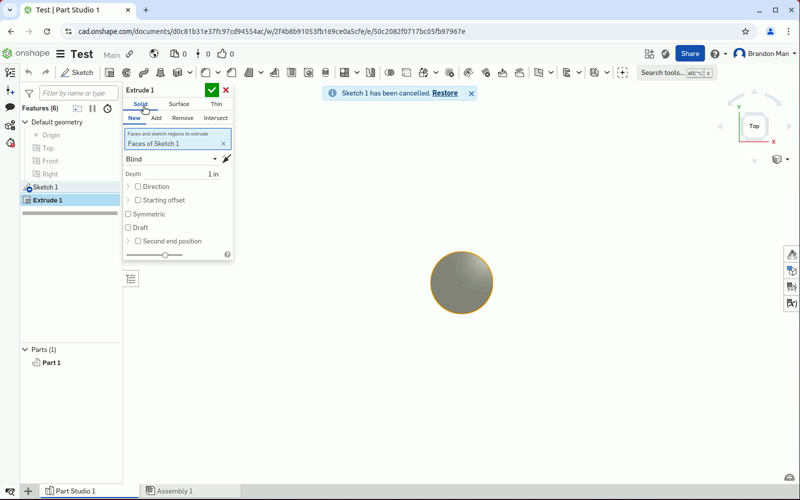
click(143, 106)
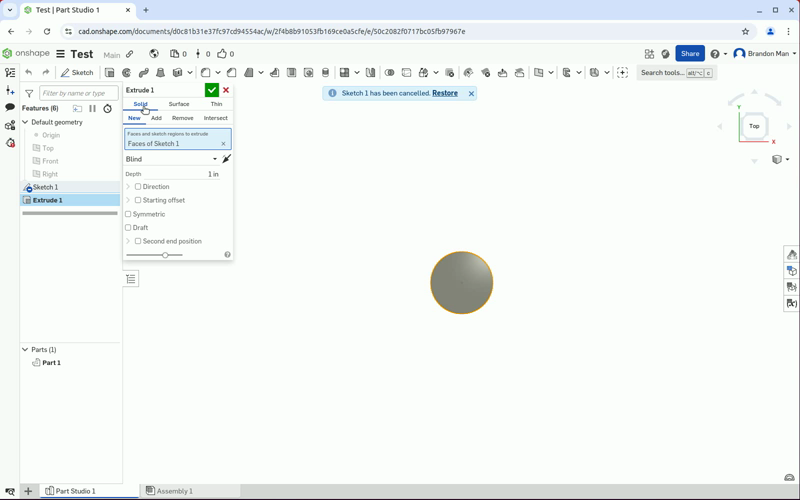
mouse_move(137, 120)
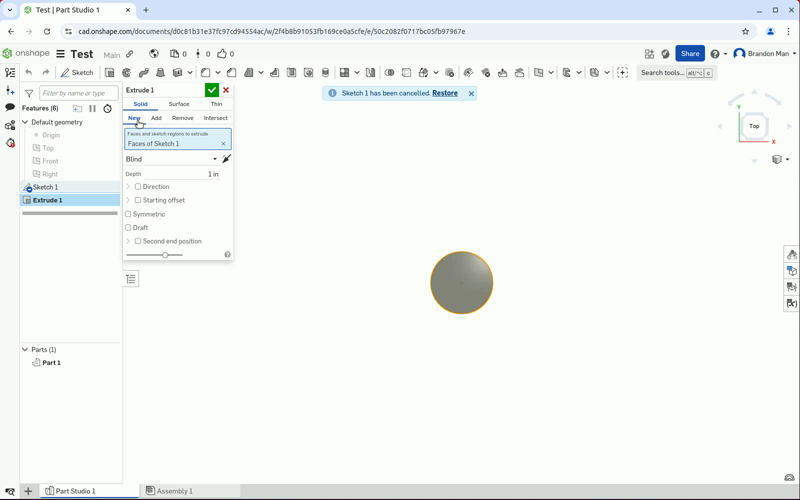
click(137, 120)
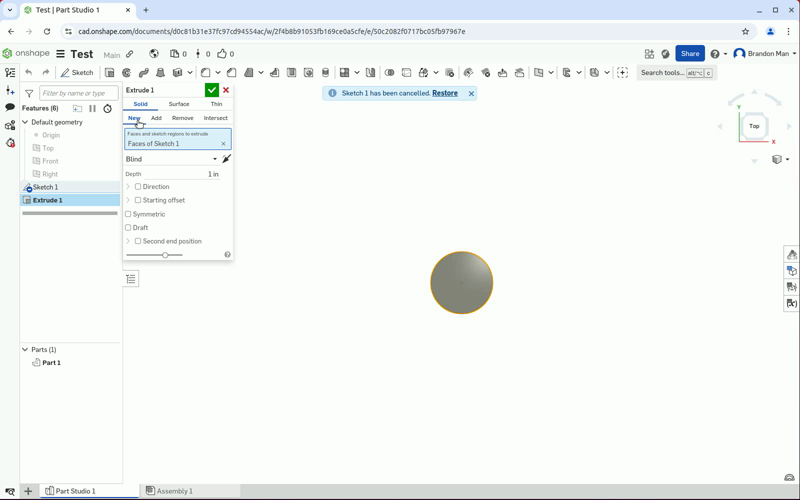
key(tab, 4)
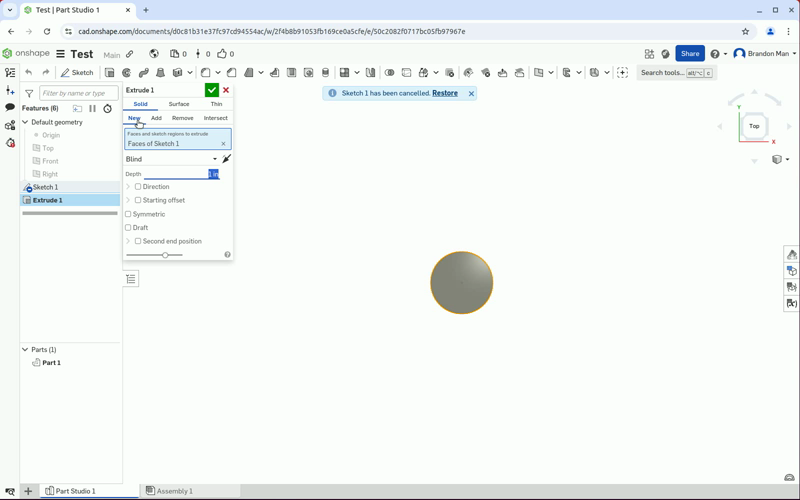
text(9.147)
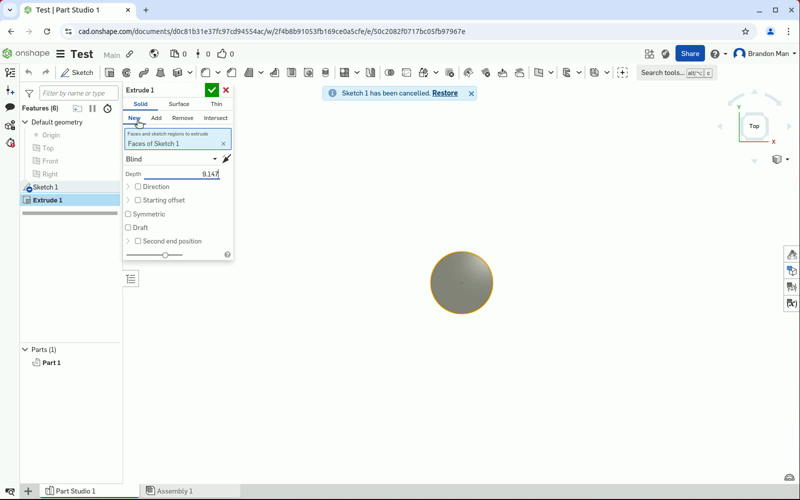
key(enter)
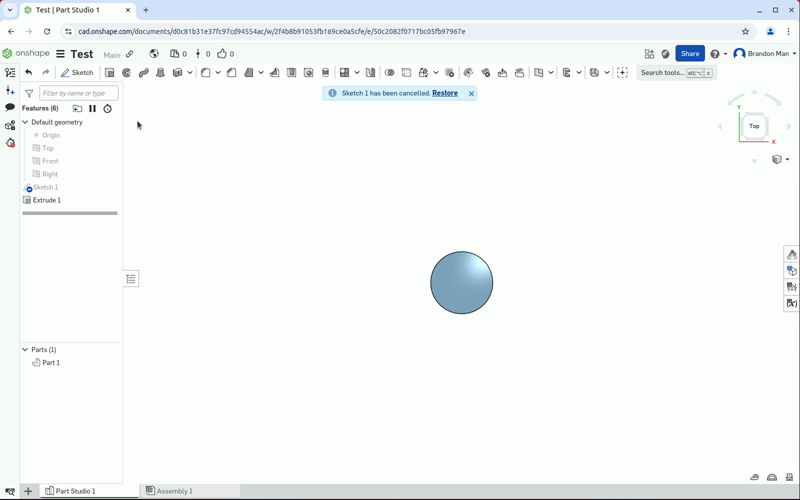
key(shift+h)
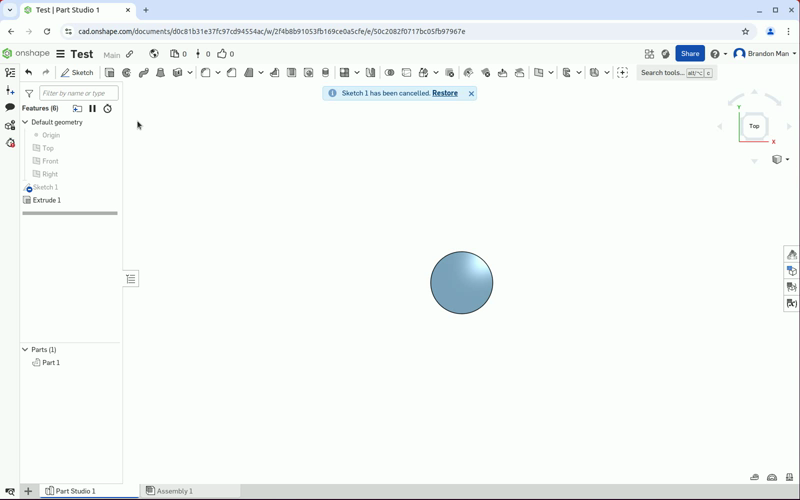
key(shift+h)
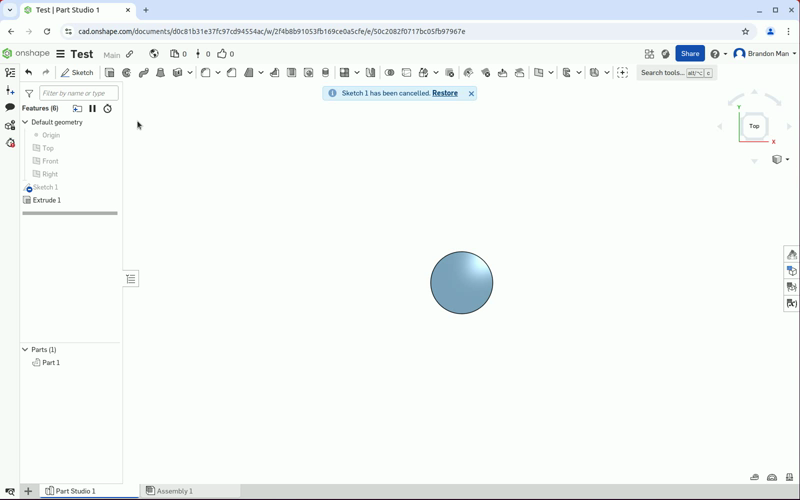
mouse_move(73, 189)
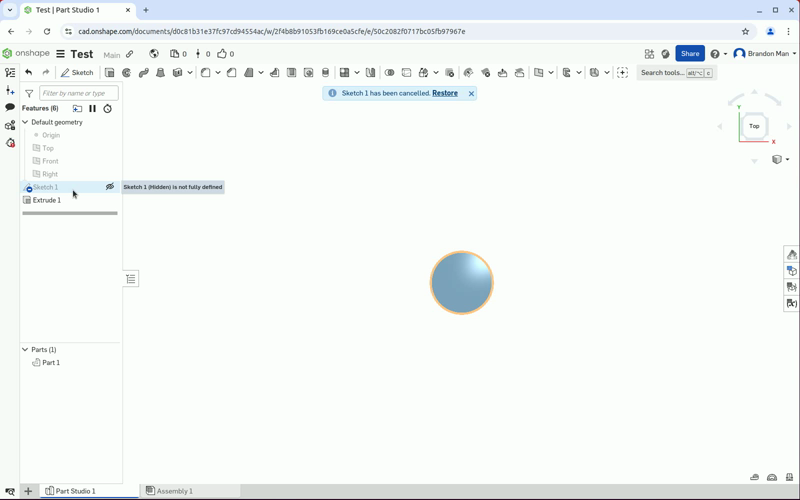
click(73, 189)
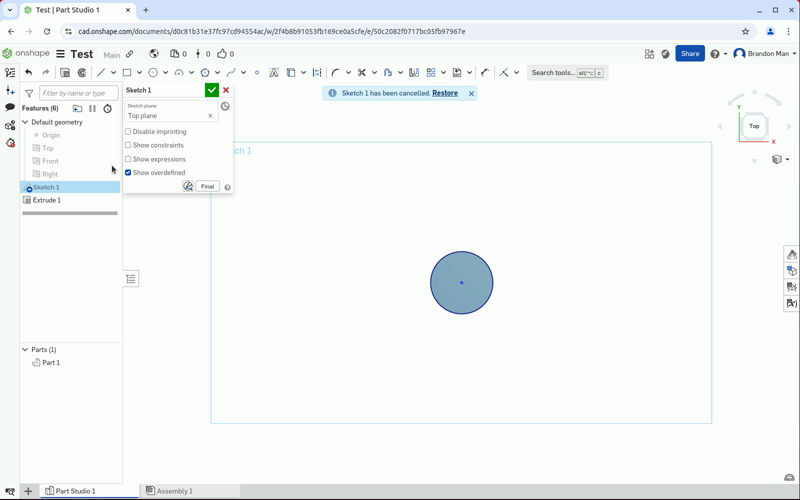
mouse_move(229, 92)
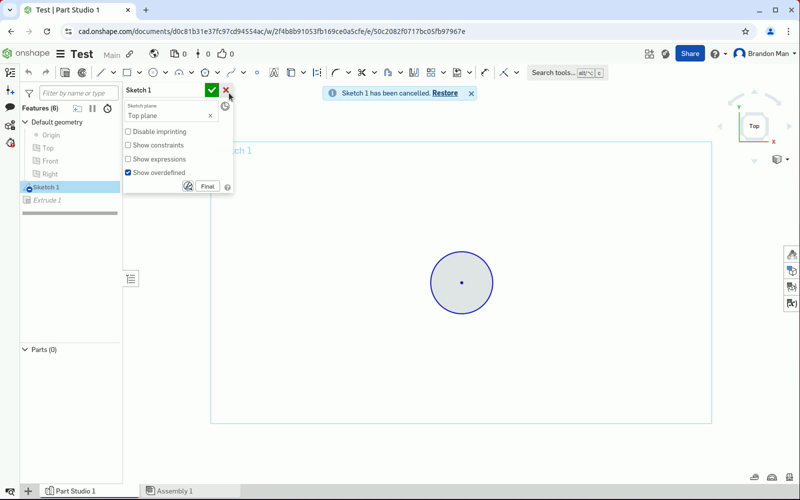
click(229, 92)
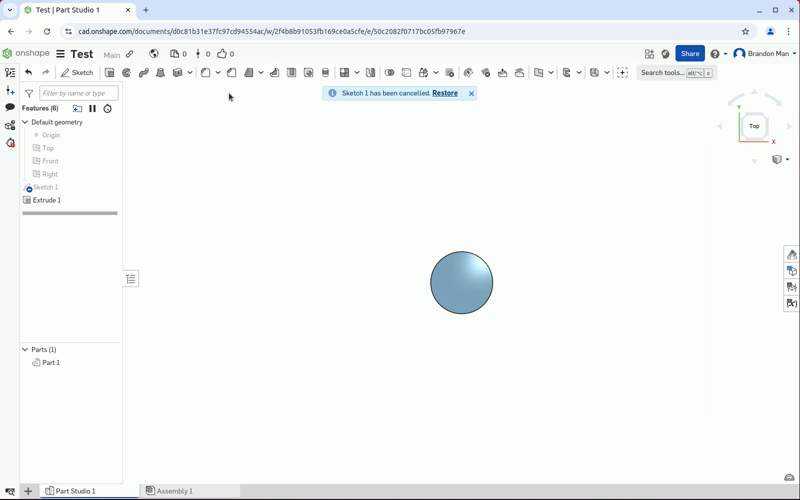
mouse_move(541, 75)
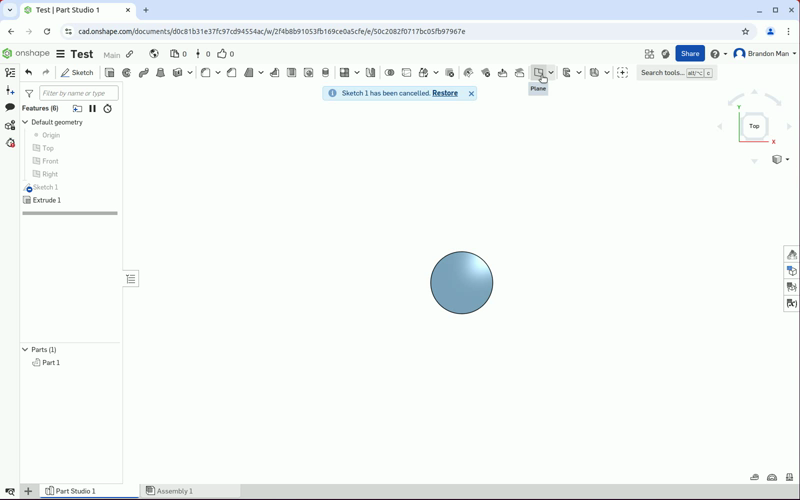
click(541, 75)
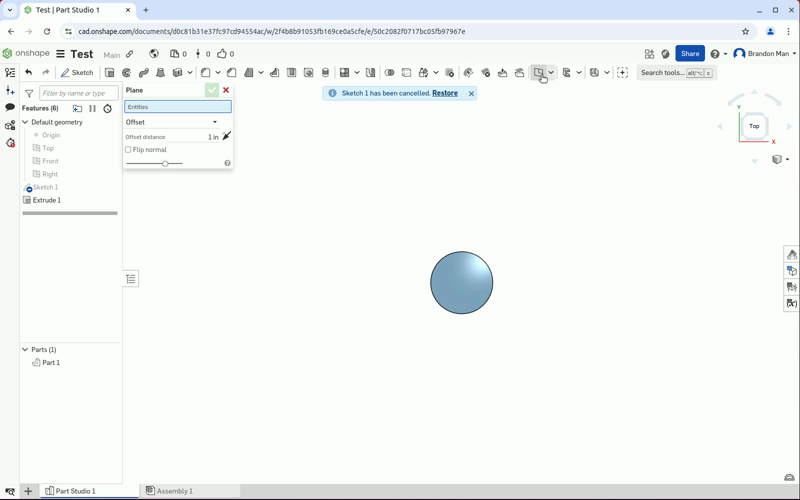
mouse_move(73, 150)
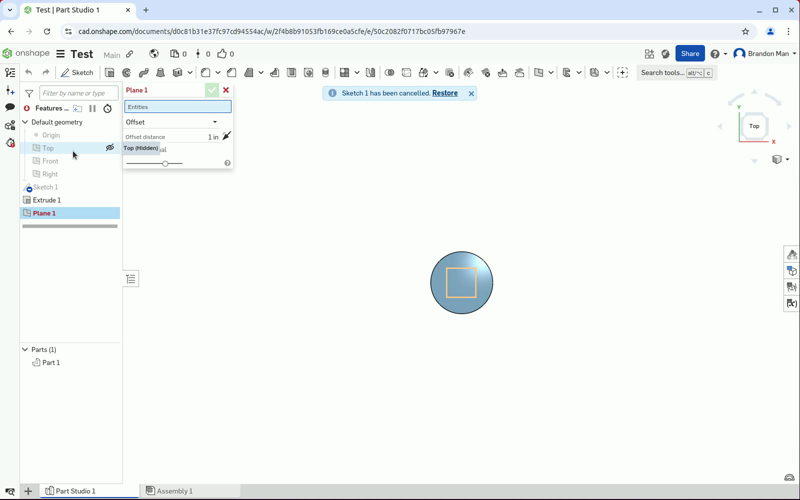
click(73, 150)
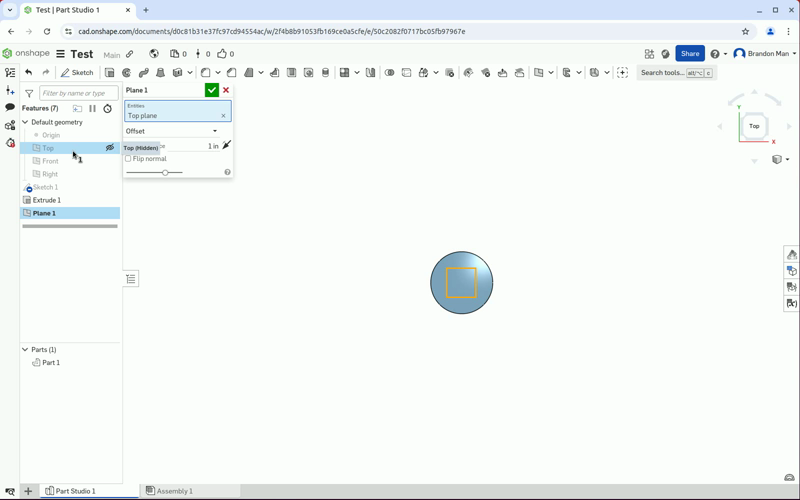
key(tab, 2)
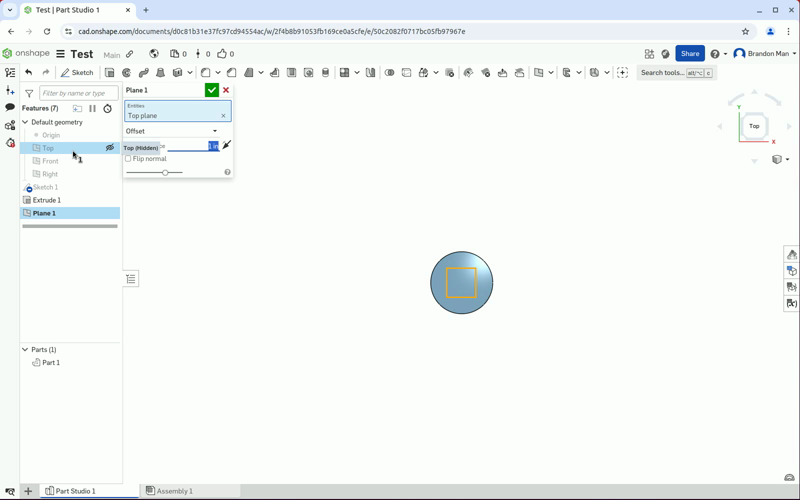
text(9.151)
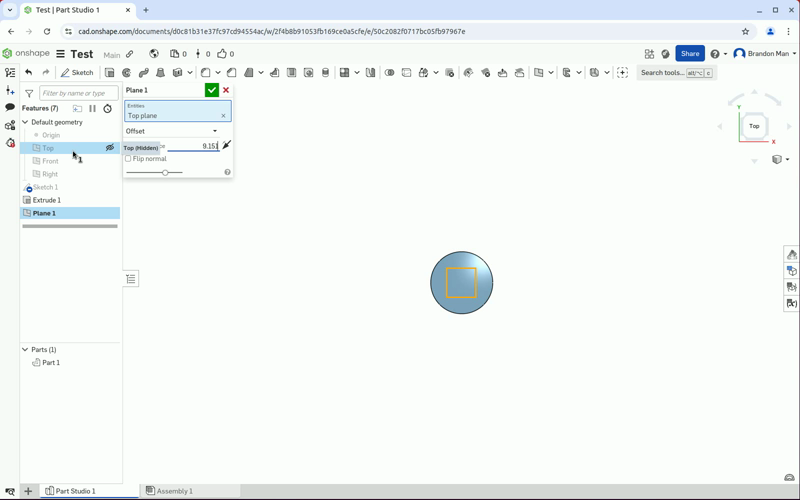
key(enter, 2)
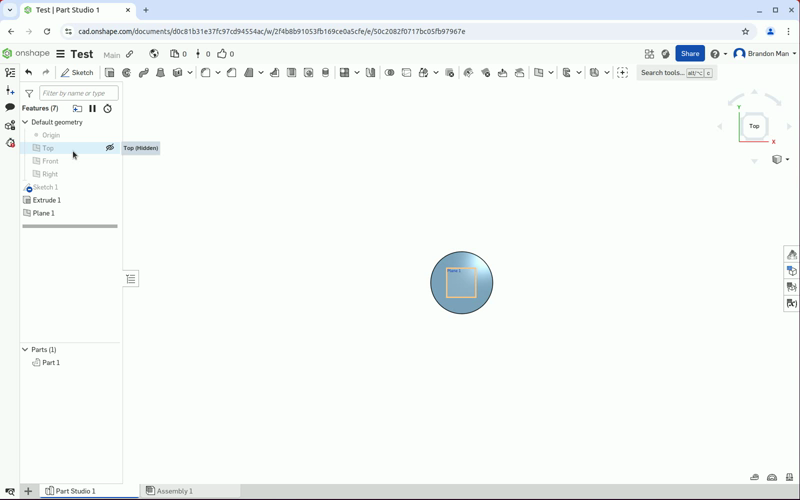
key(shift+s)
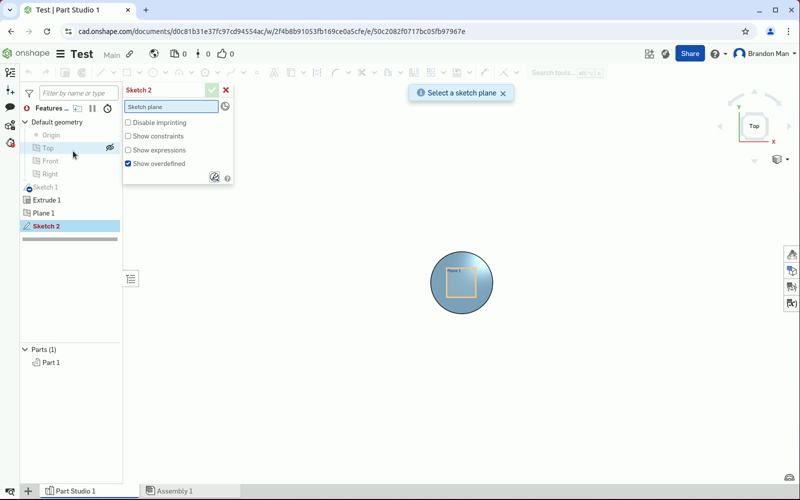
mouse_move(73, 215)
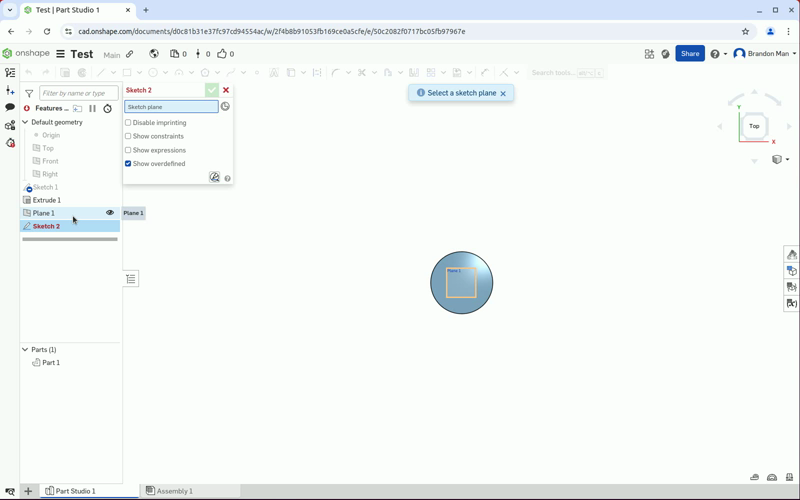
click(73, 215)
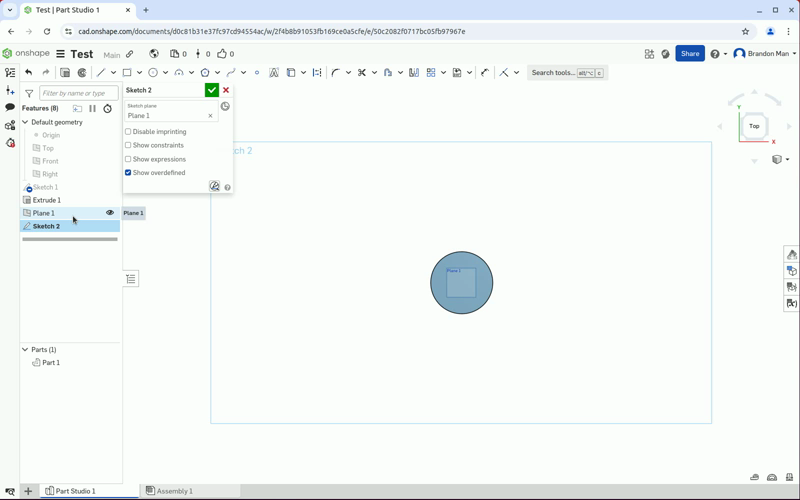
mouse_move(73, 352)
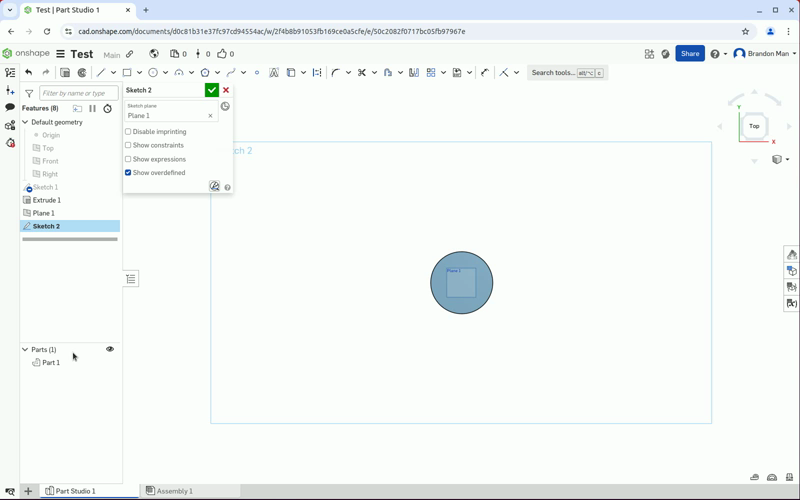
key(y)
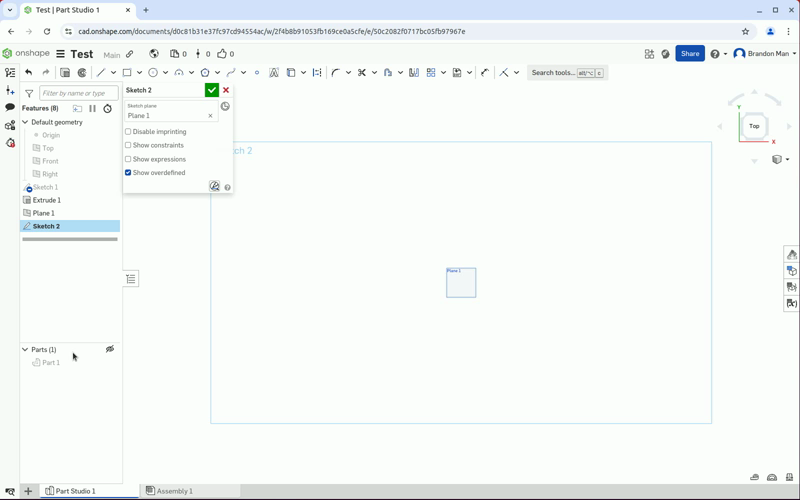
key(c)
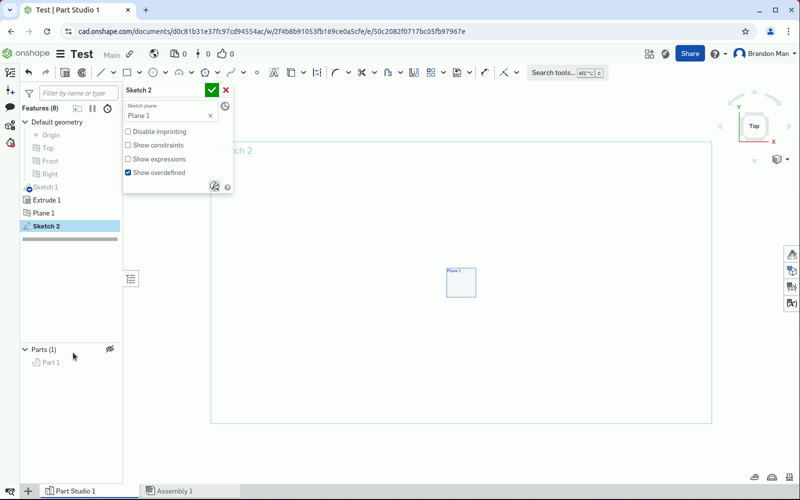
key_down(shift)
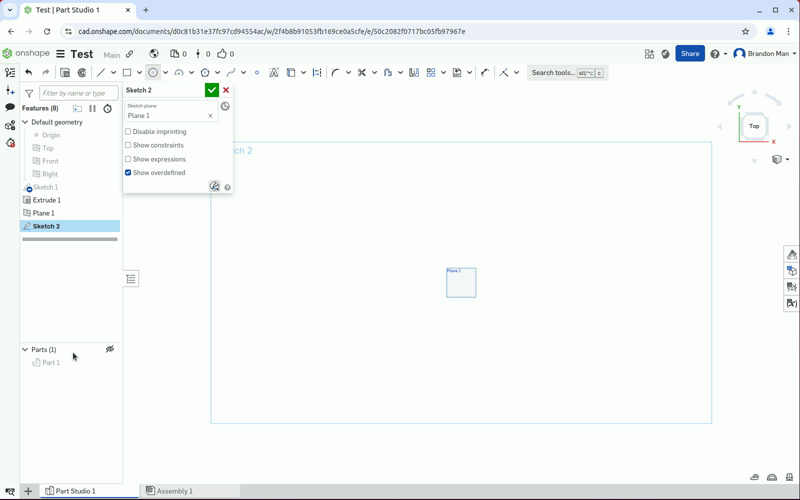
mouse_move(461, 282)
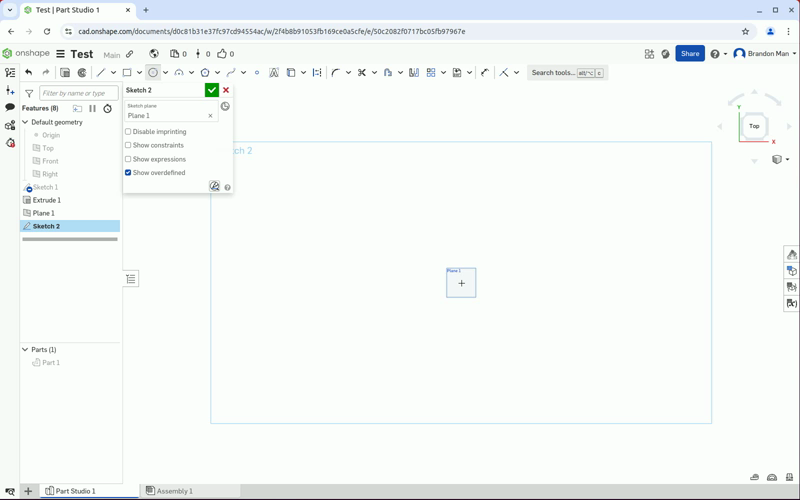
click(461, 282)
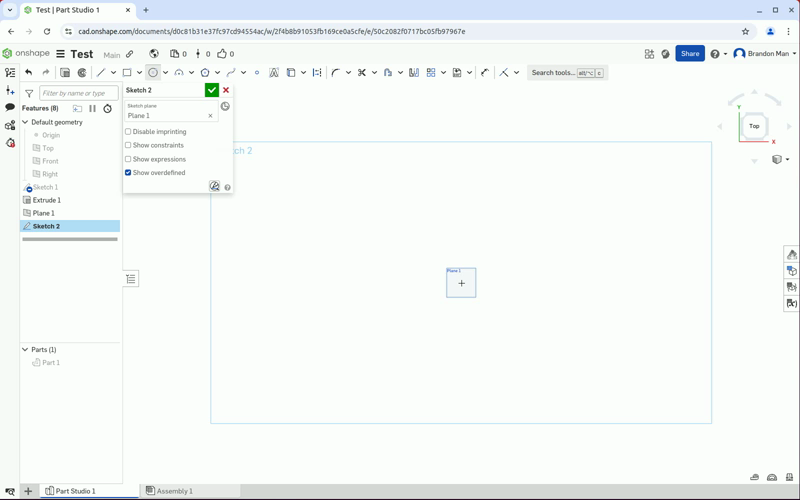
key_up(shift)
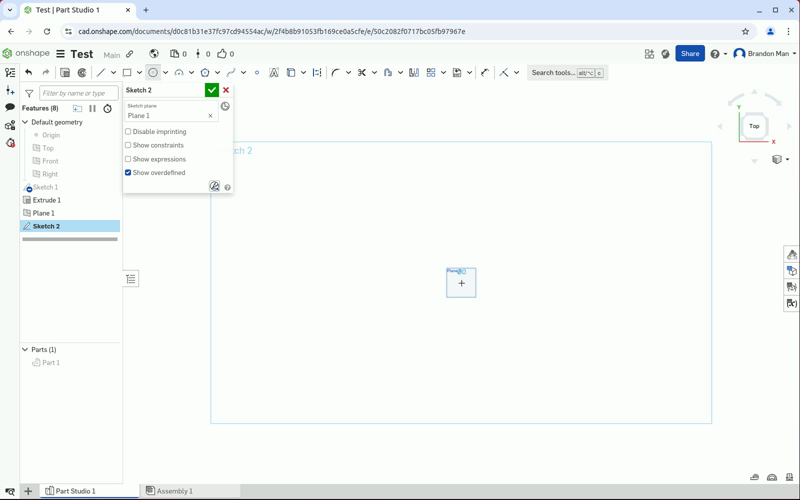
mouse_move(486, 282)
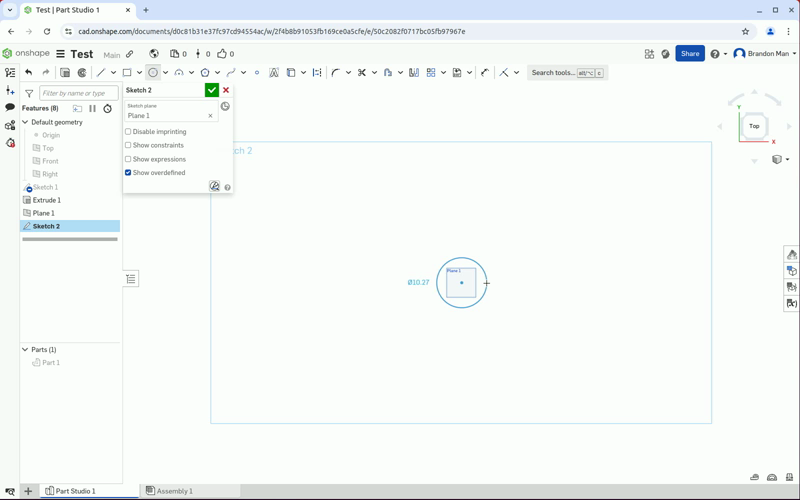
click(486, 282)
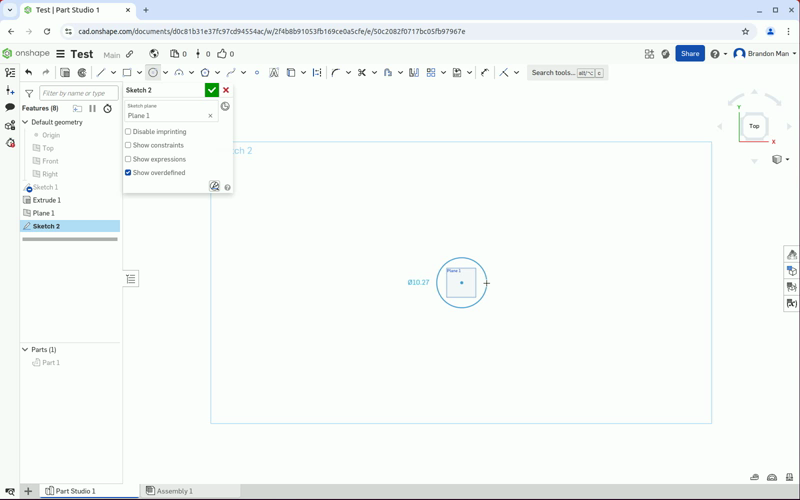
key(esc)
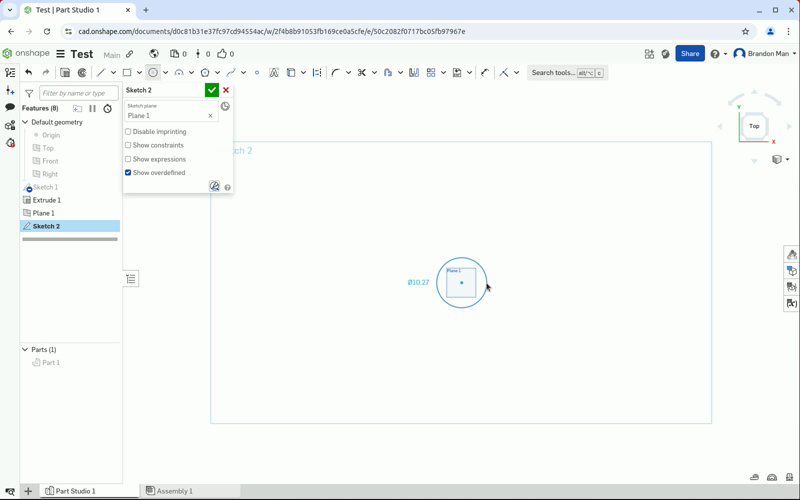
mouse_move(464, 285)
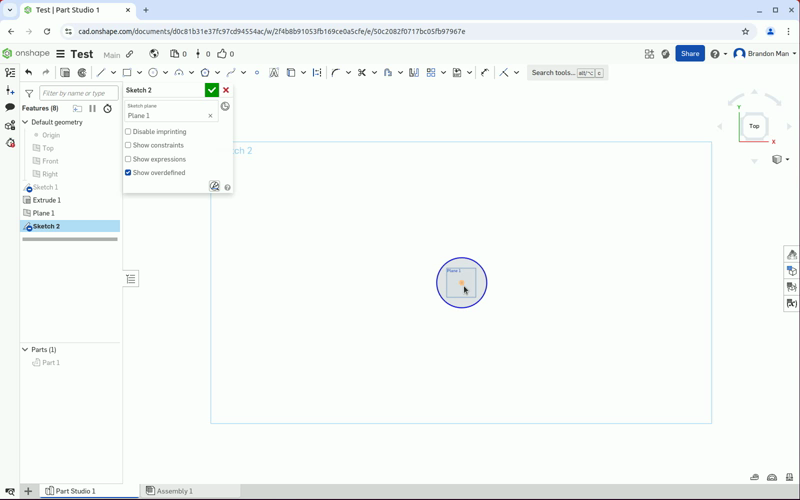
click(464, 285)
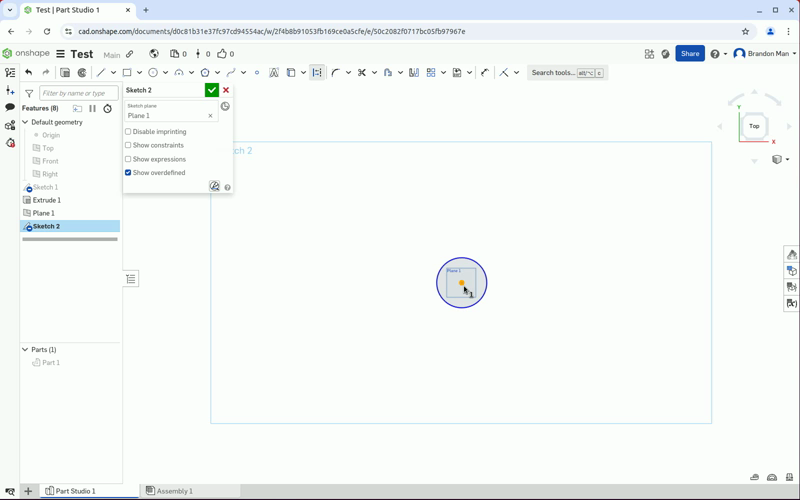
mouse_move(73, 352)
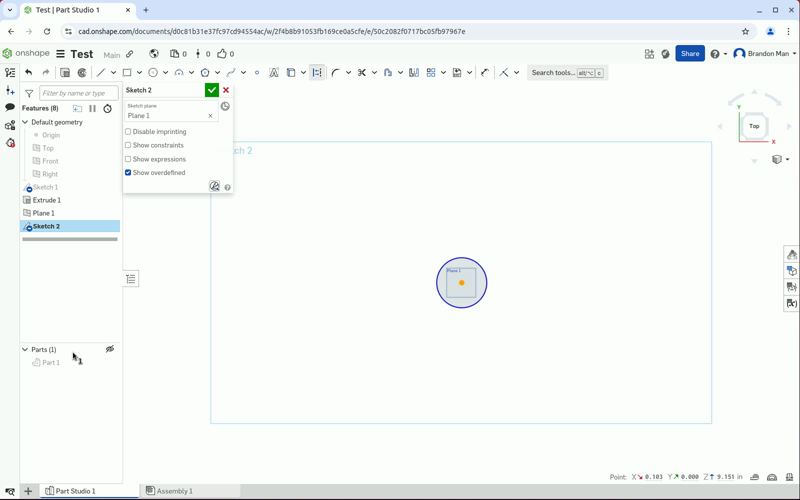
key(shift+y)
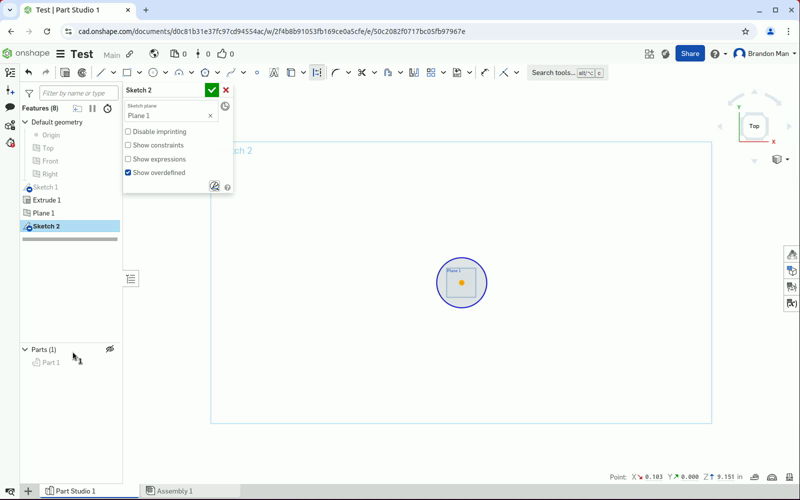
key(shift+e)
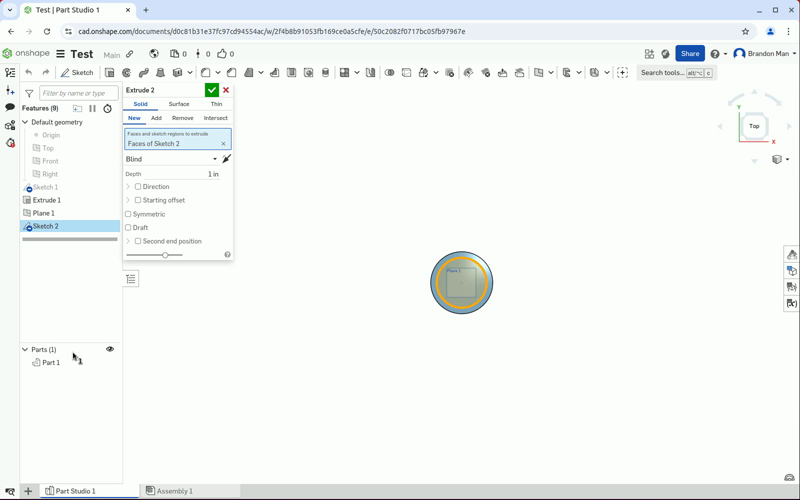
mouse_move(143, 106)
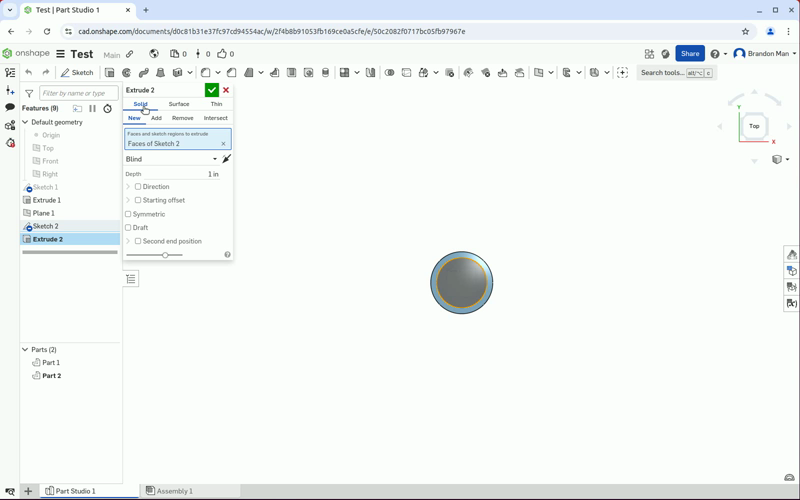
click(143, 106)
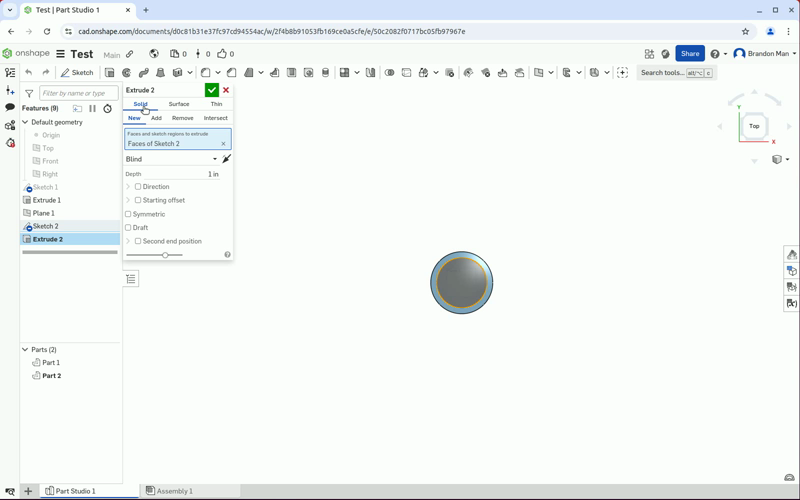
mouse_move(137, 120)
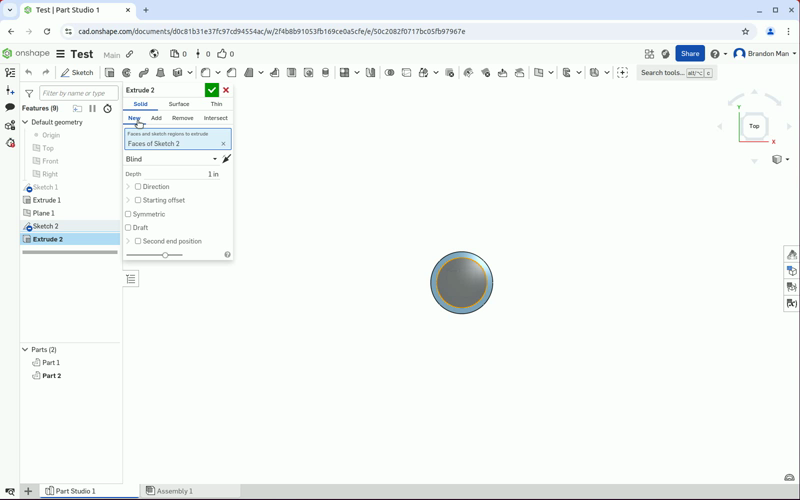
click(137, 120)
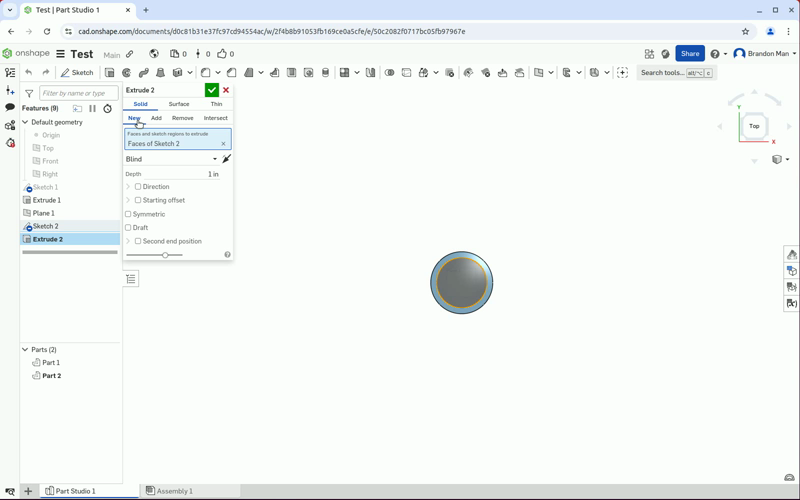
key(tab, 4)
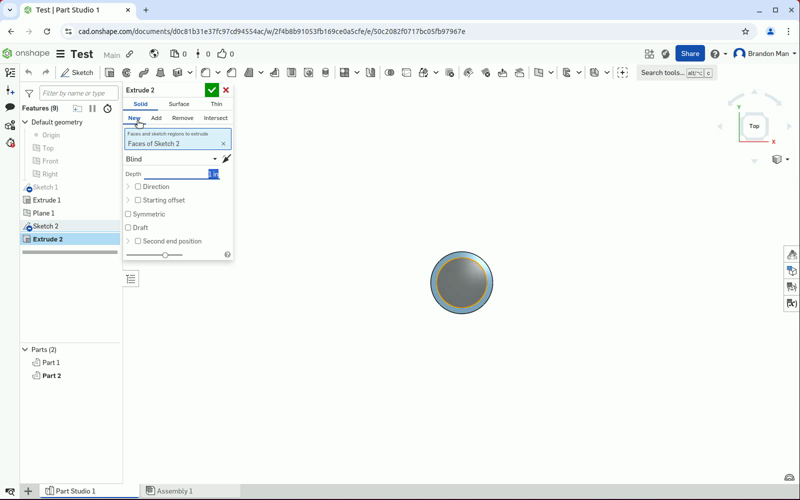
text(13.961)
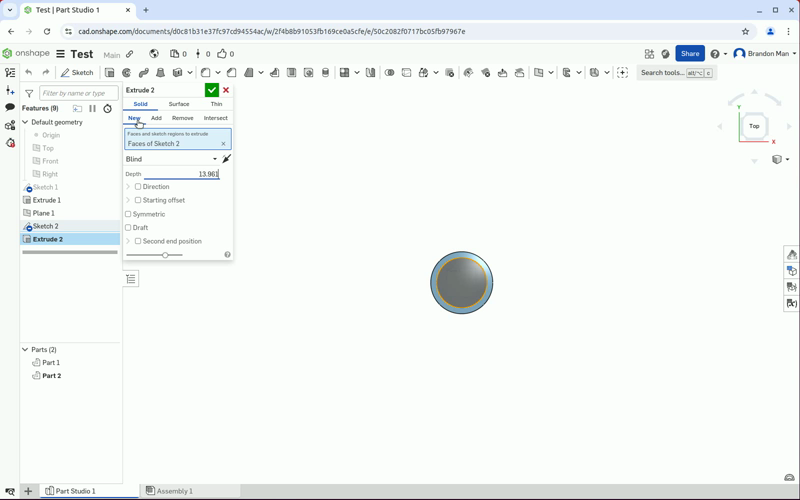
key(enter)
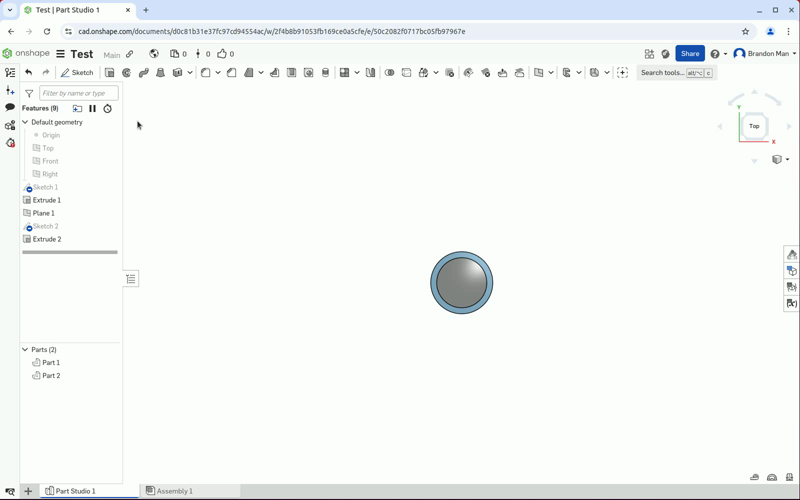
key(shift+h)
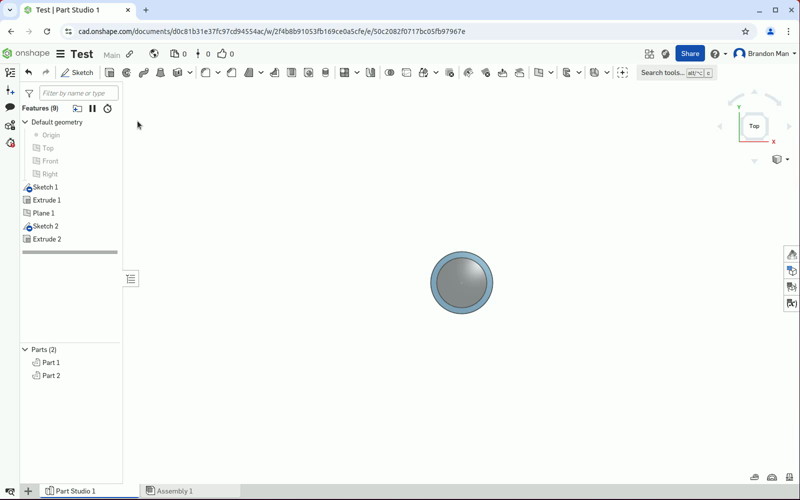
key(shift+h)
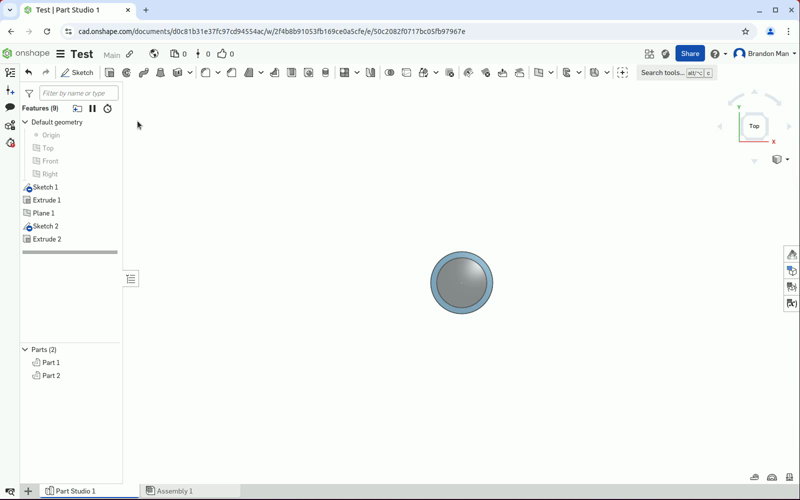
key(shift+7)
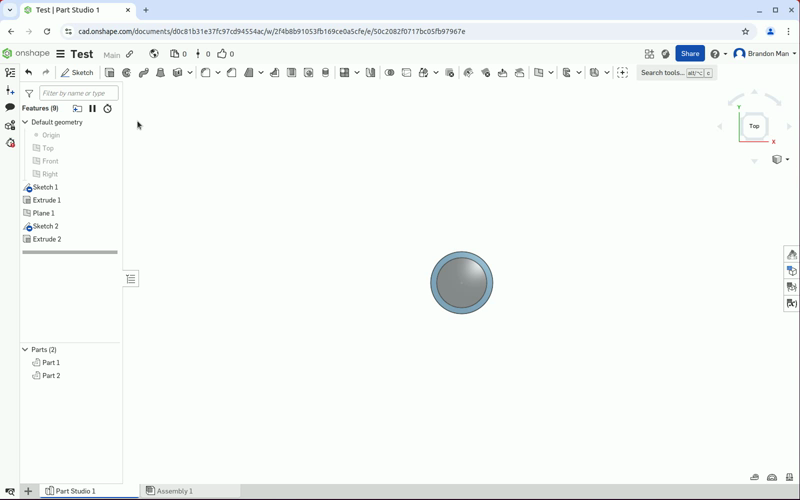
key(up, 3)
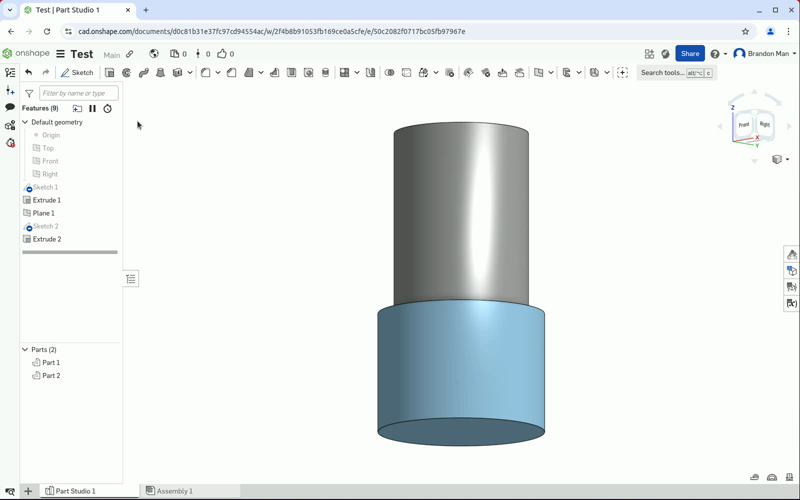
key(left, 3)
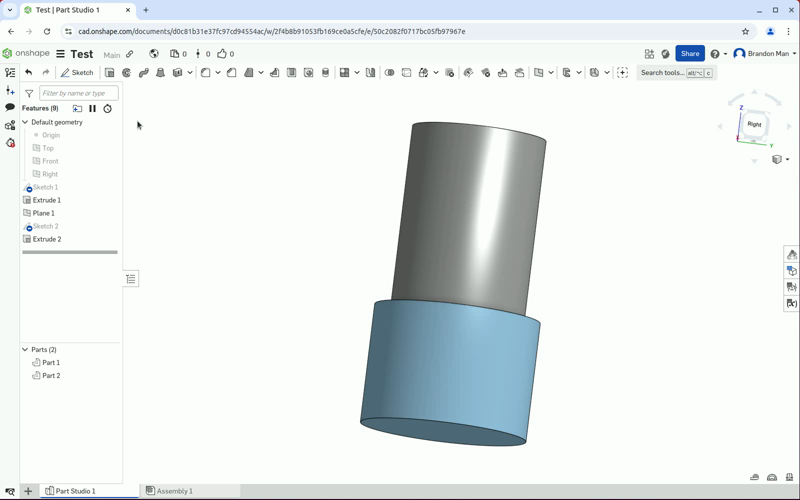
key(right, 3)
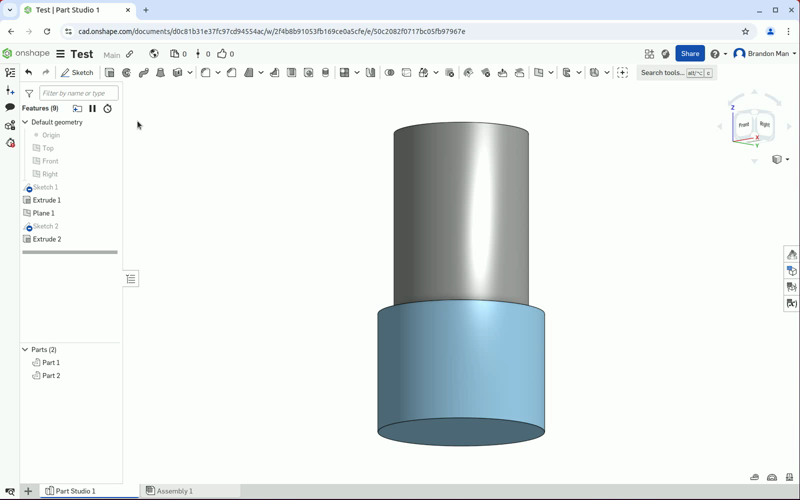
key(down, 3)
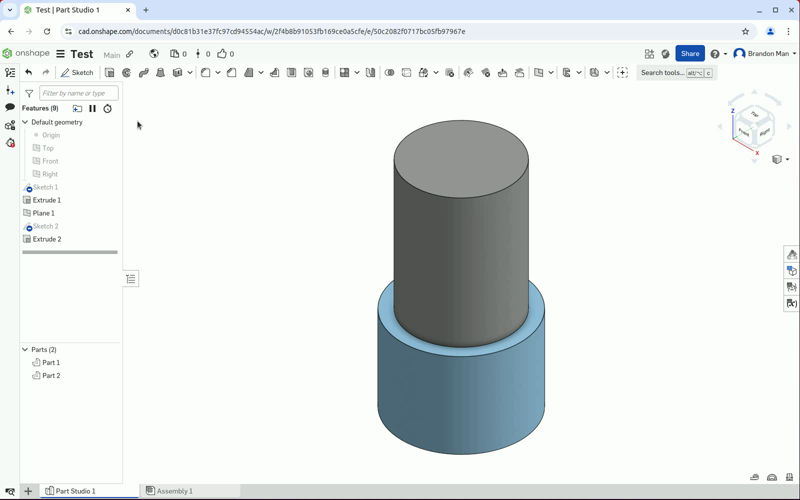
mouse_move(73, 189)
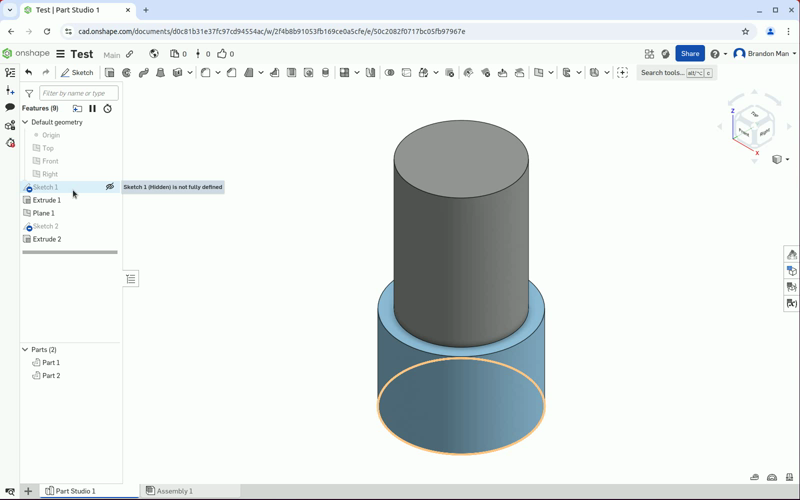
click(73, 189)